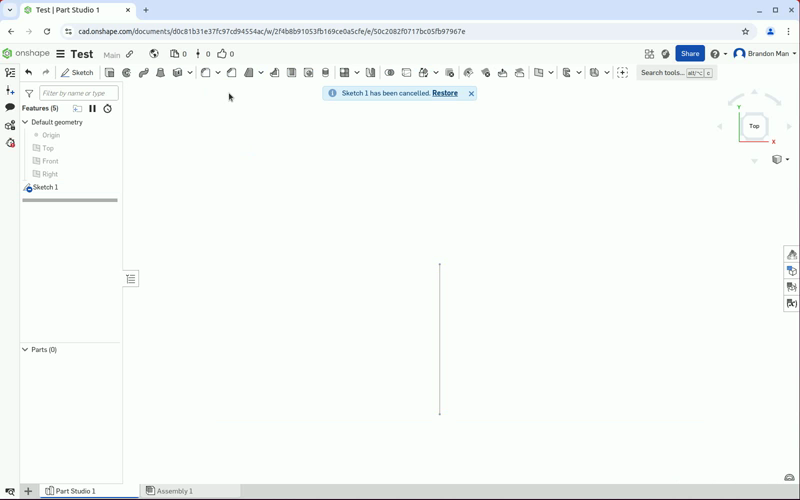
key(shift+h)
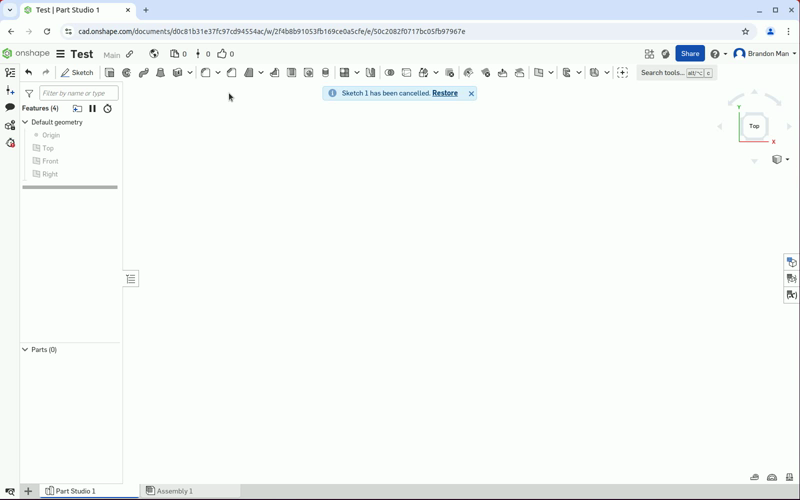
mouse_move(73, 352)
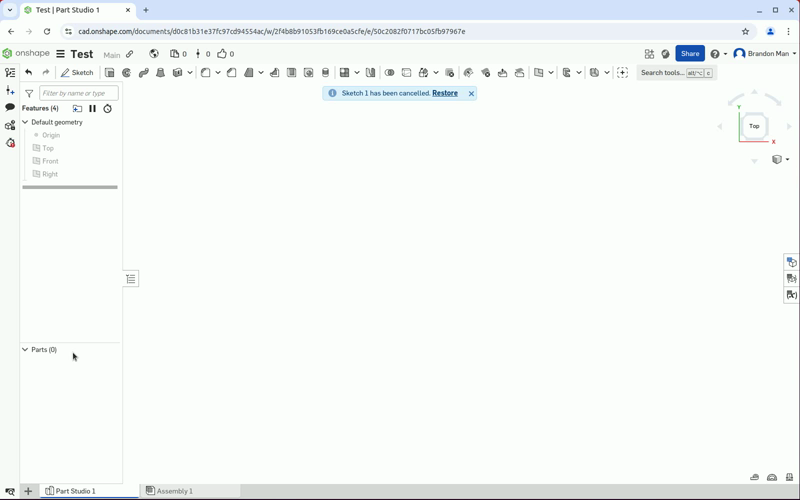
key(y)
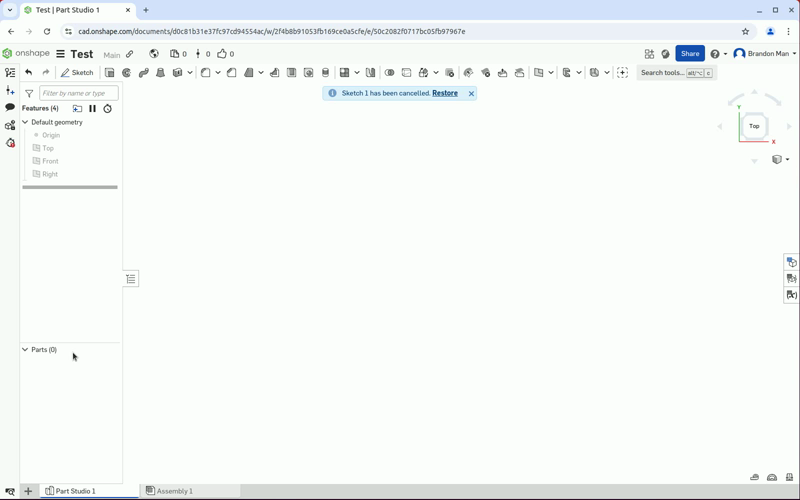
key(shift+p)
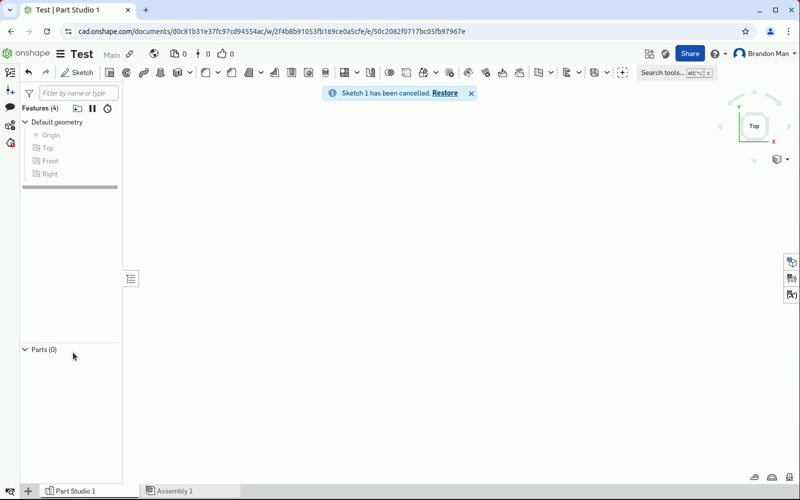
key(space)
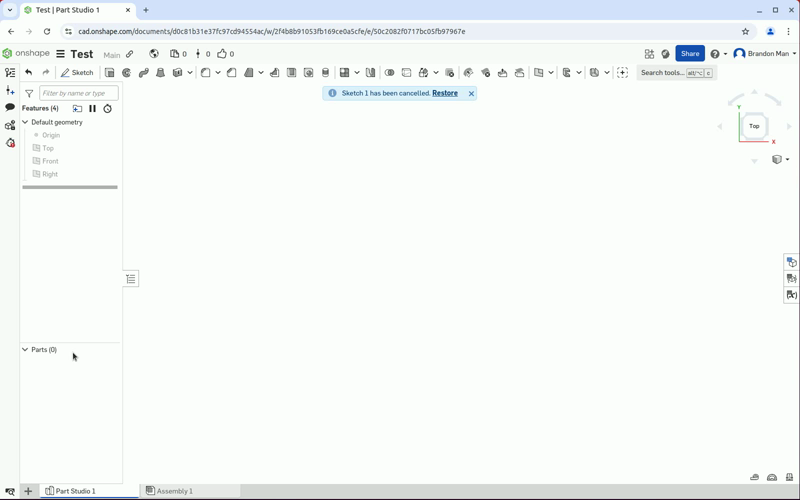
key_down(shift)
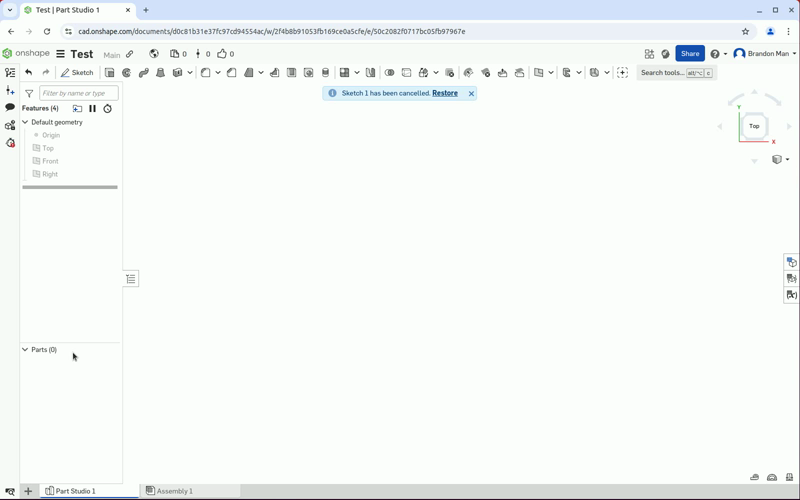
key(up)
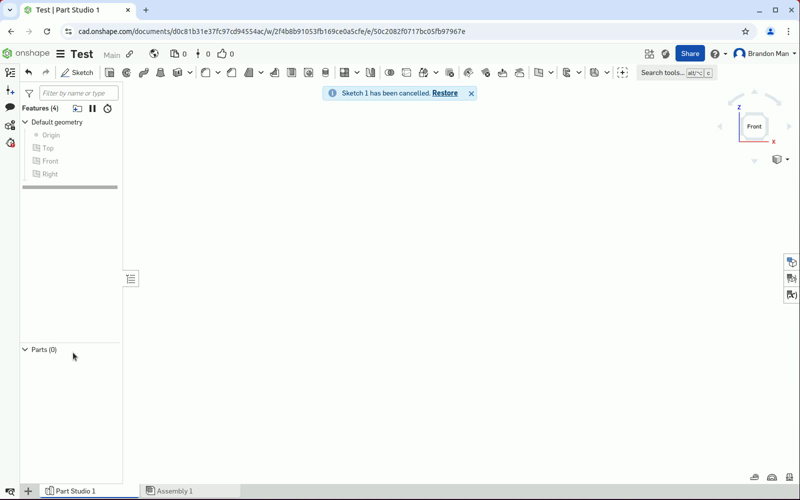
key_up(shift)
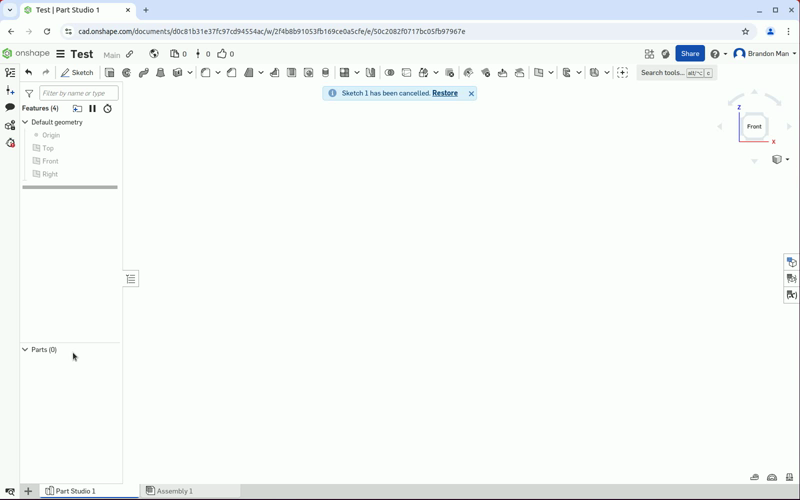
mouse_move(73, 352)
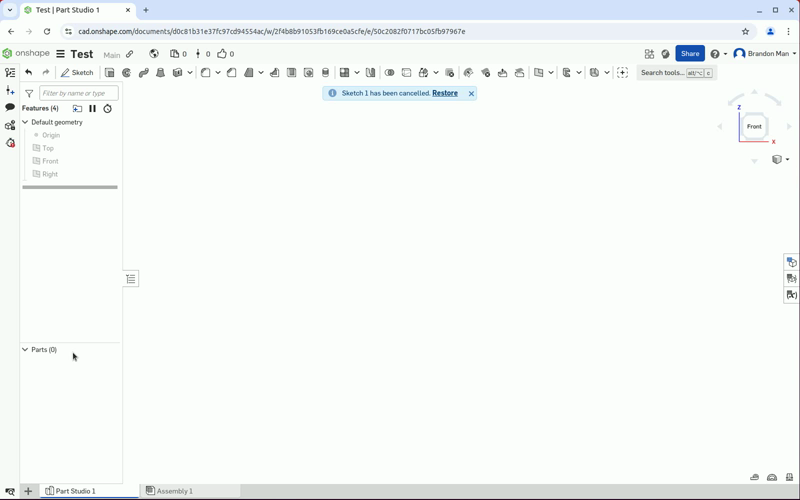
key(shift+y)
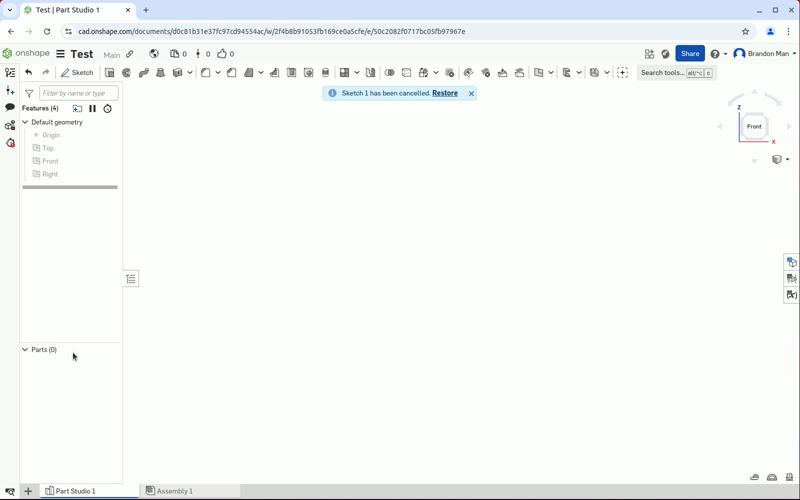
key(shift+s)
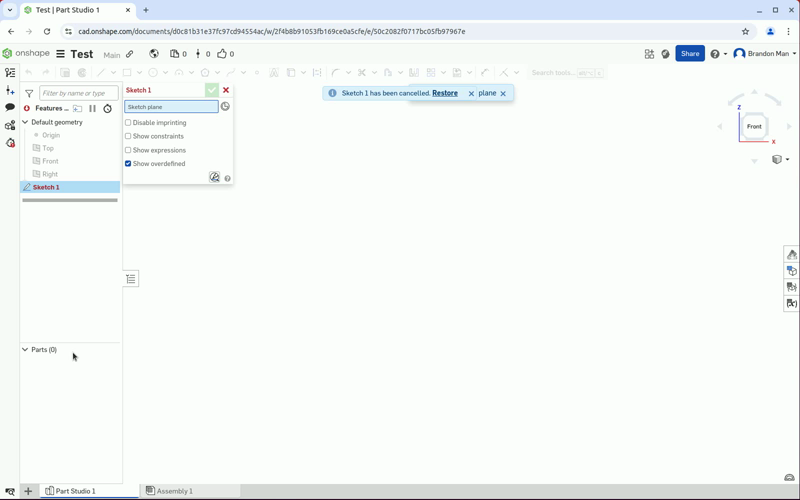
mouse_move(73, 163)
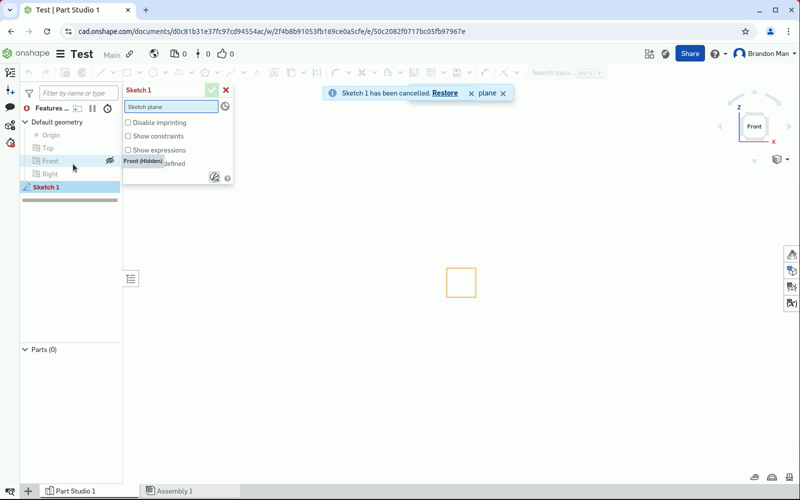
click(73, 163)
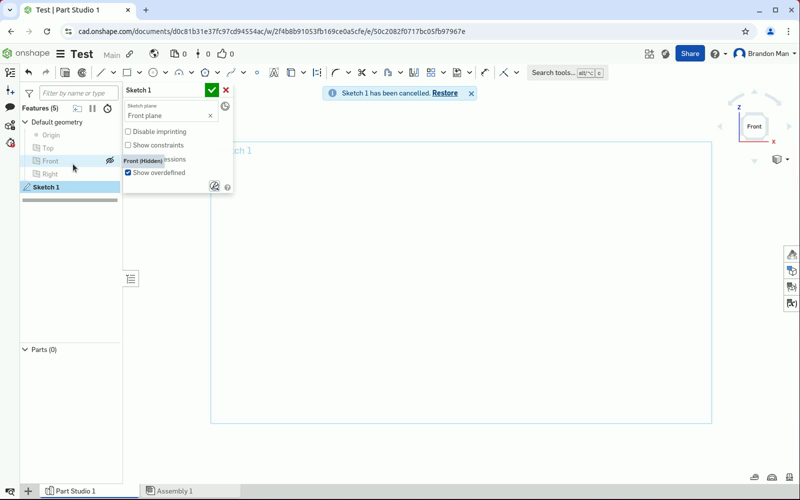
mouse_move(73, 352)
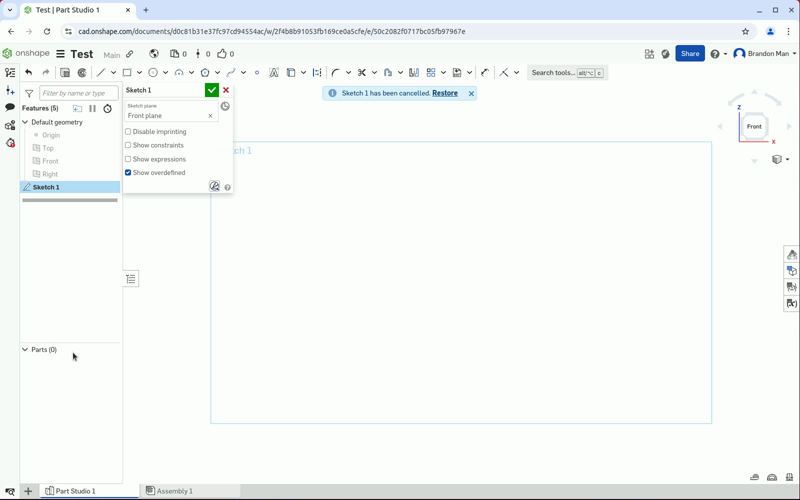
key(y)
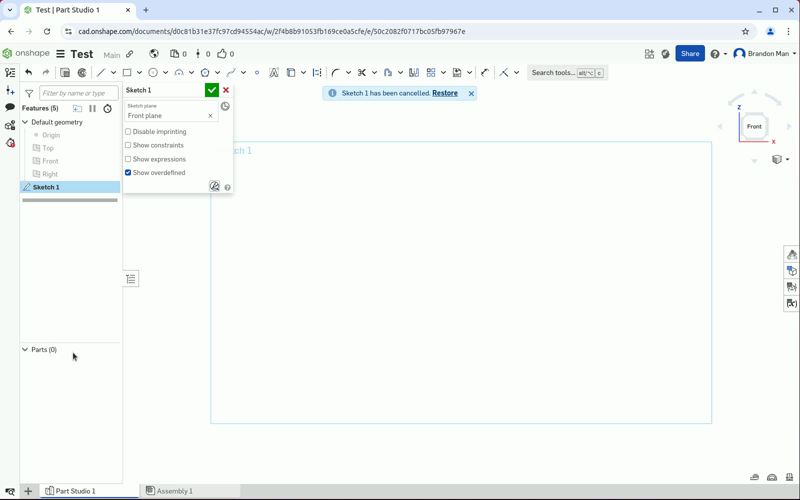
key(c)
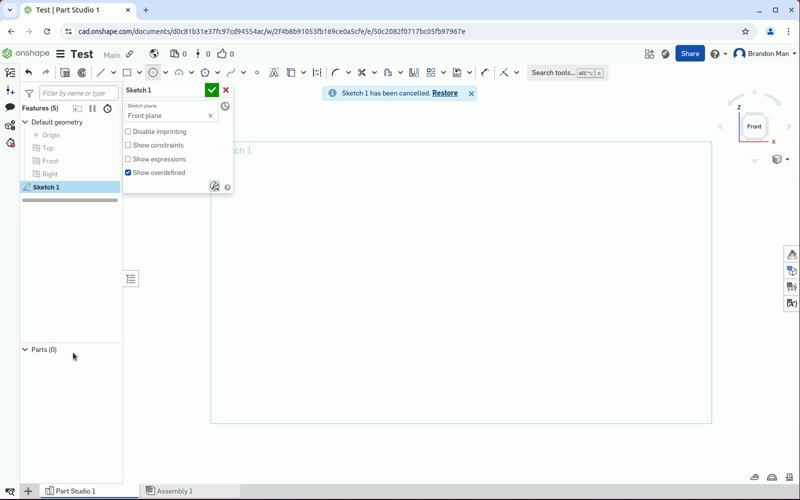
key_down(shift)
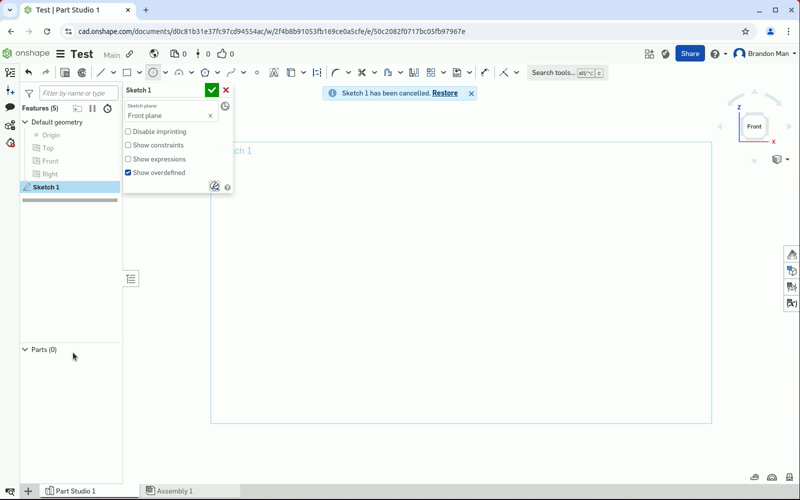
mouse_move(461, 282)
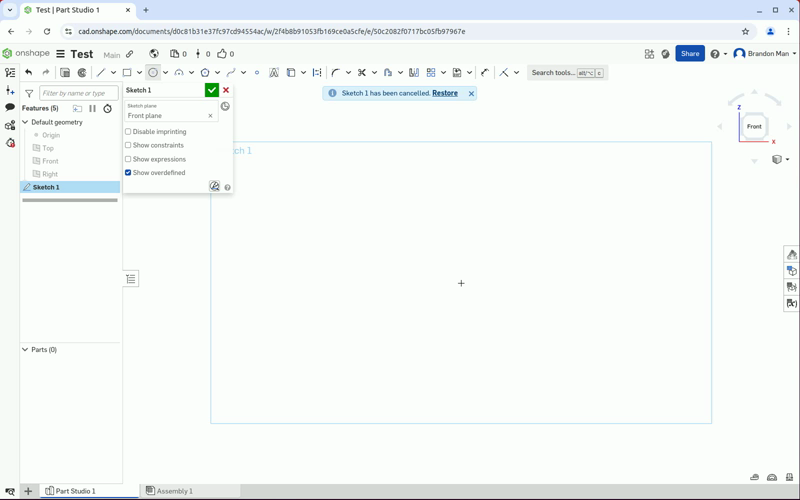
click(461, 282)
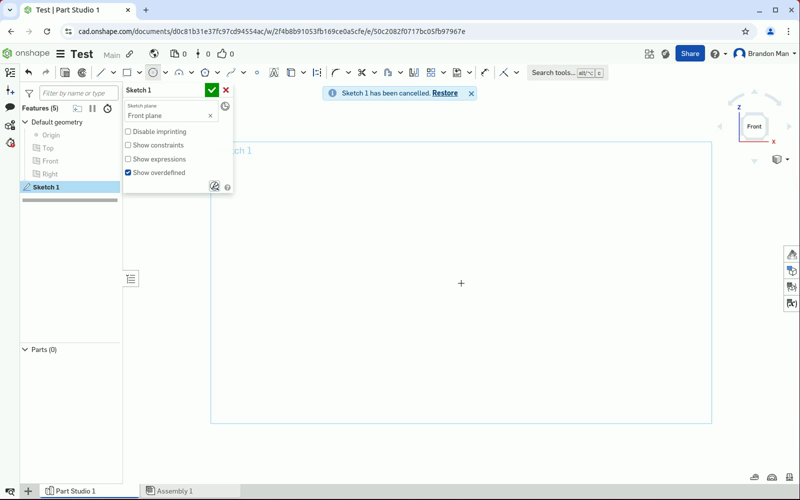
key_up(shift)
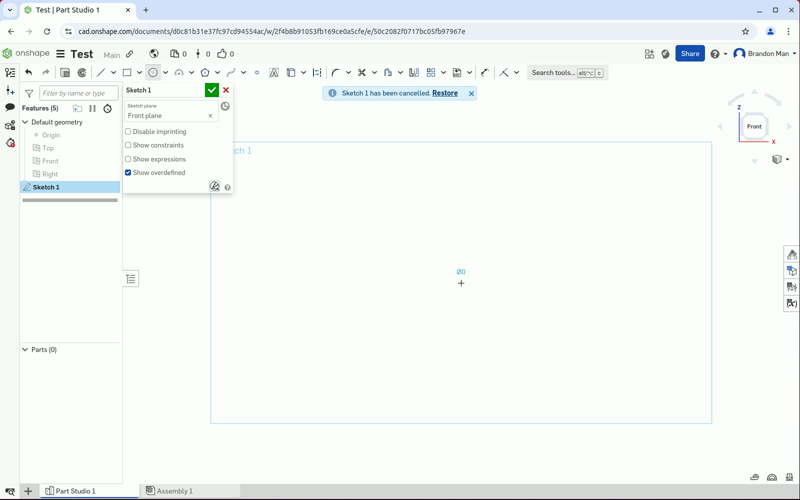
mouse_move(532, 282)
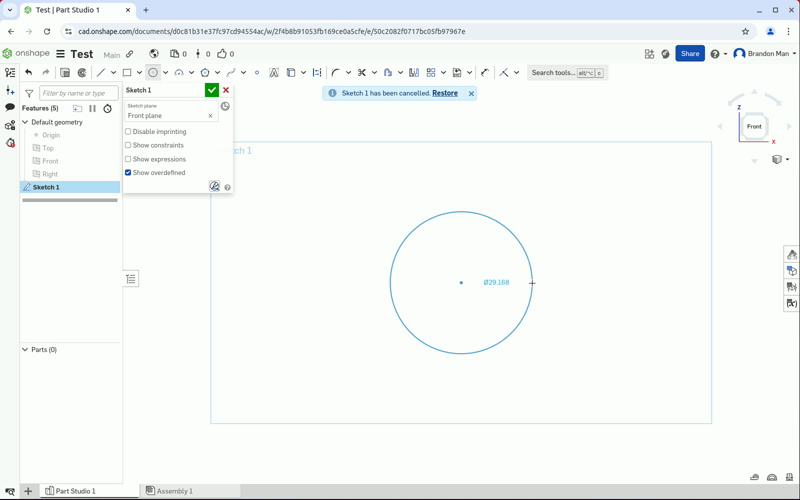
click(532, 282)
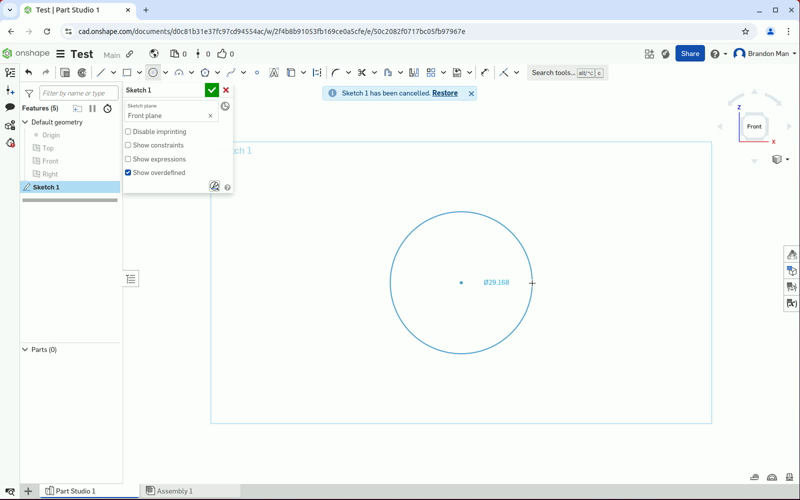
key(esc)
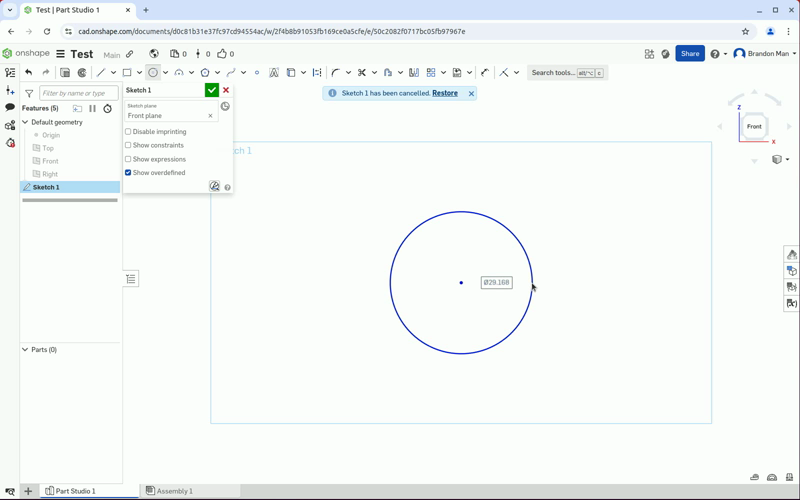
mouse_move(424, 292)
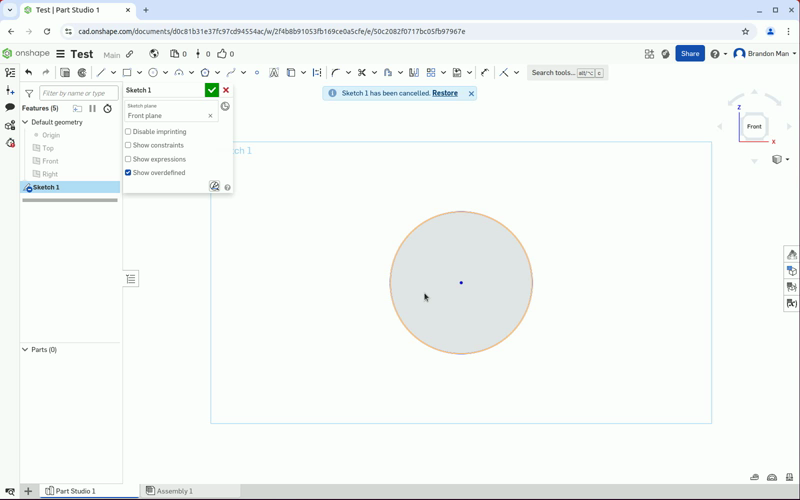
click(424, 292)
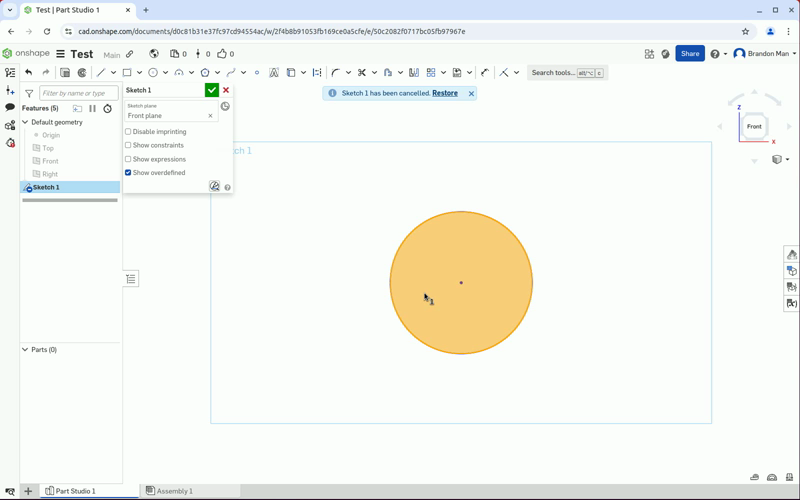
mouse_move(73, 352)
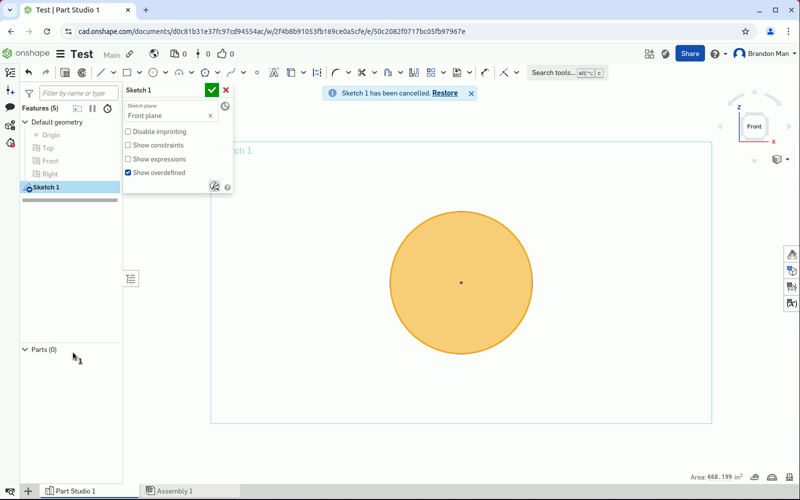
key(shift+y)
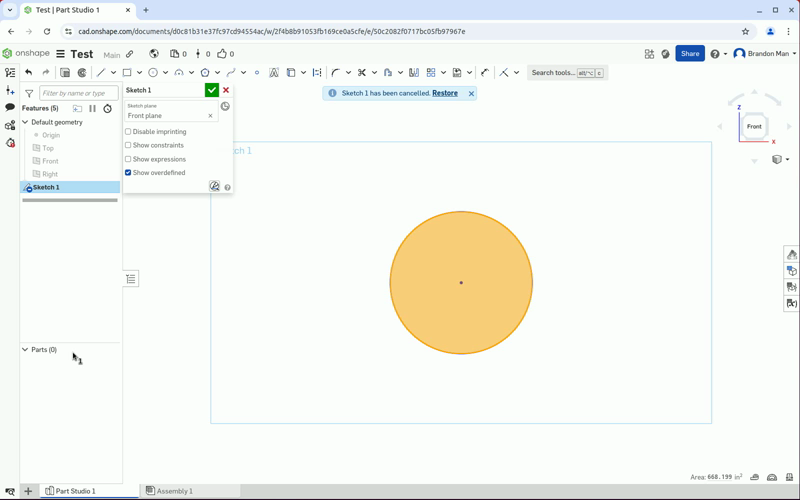
key(shift+e)
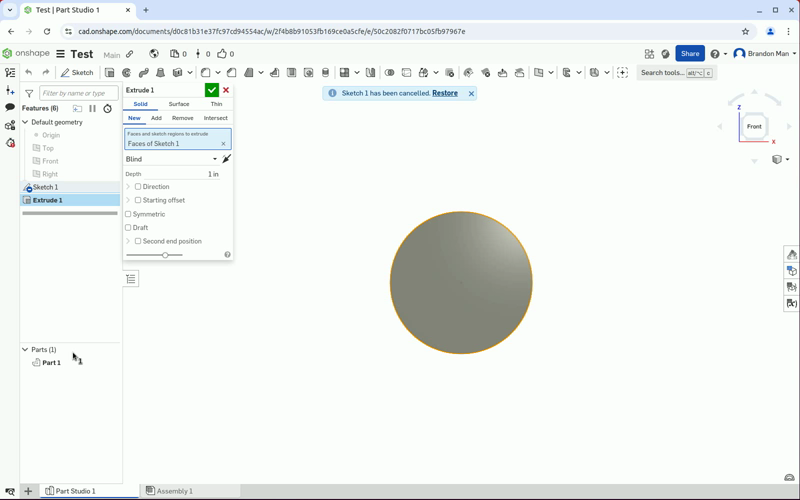
mouse_move(143, 106)
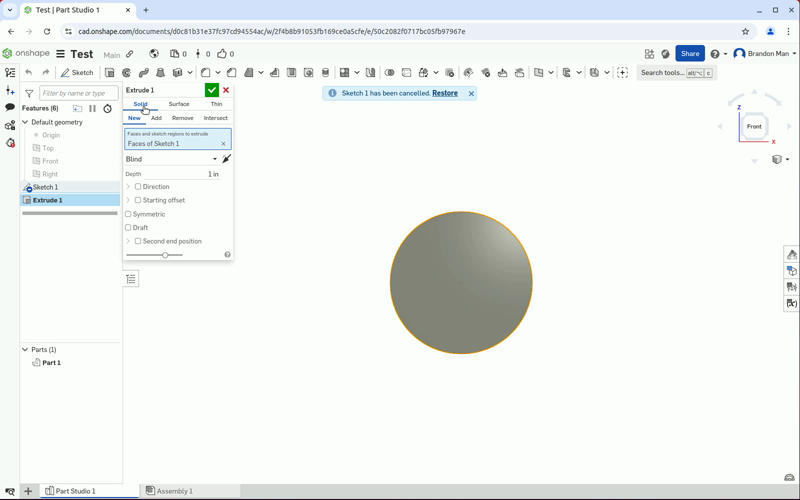
click(143, 106)
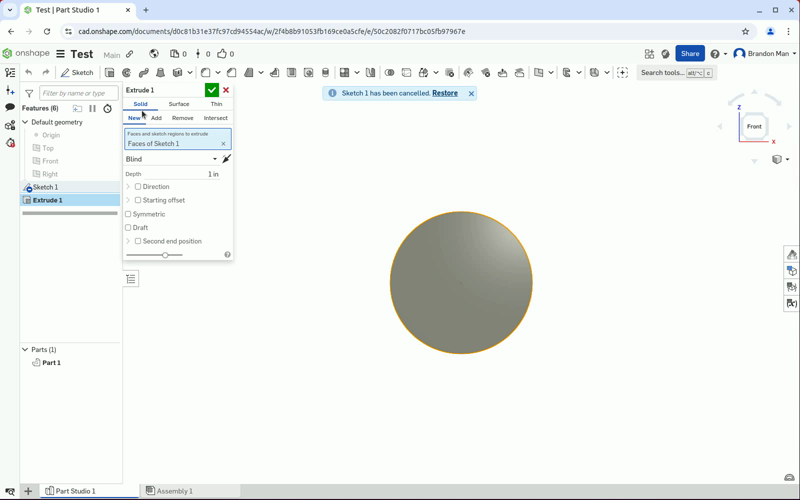
mouse_move(137, 120)
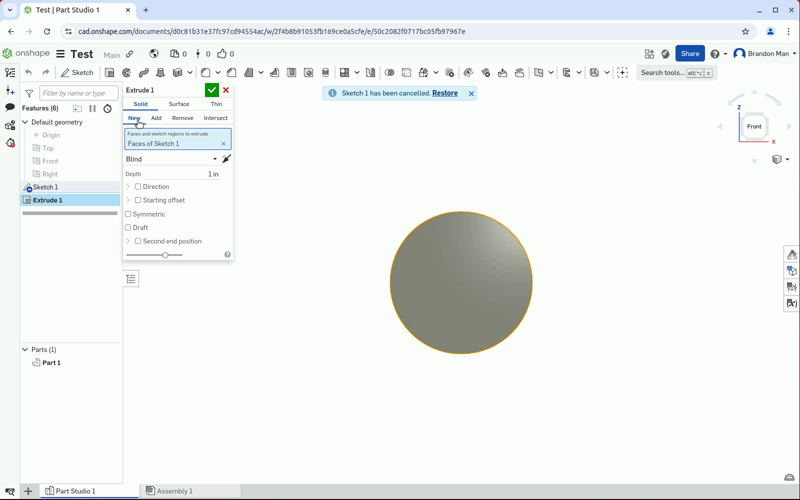
click(137, 120)
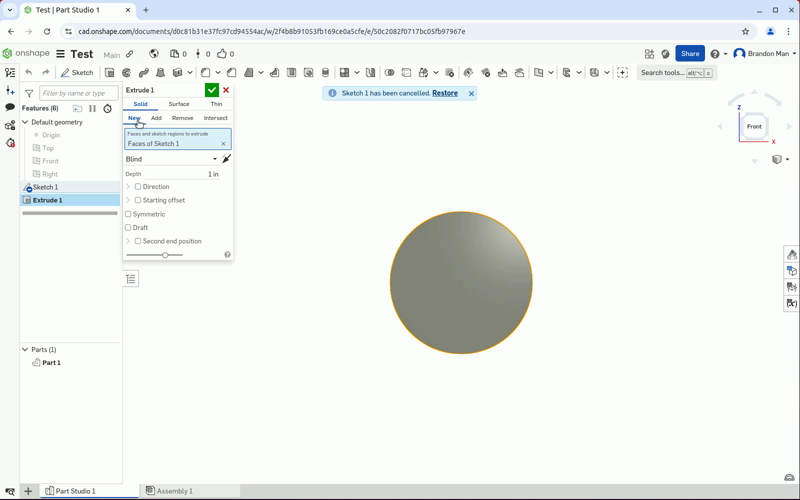
key(tab, 4)
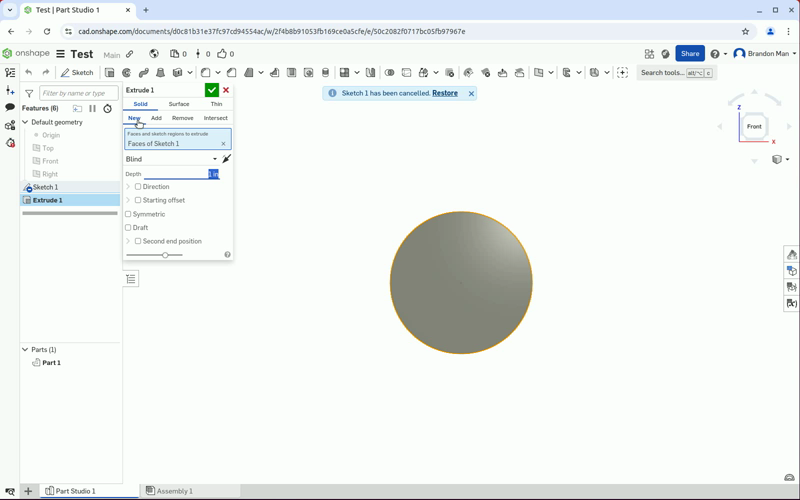
text(-17.331)
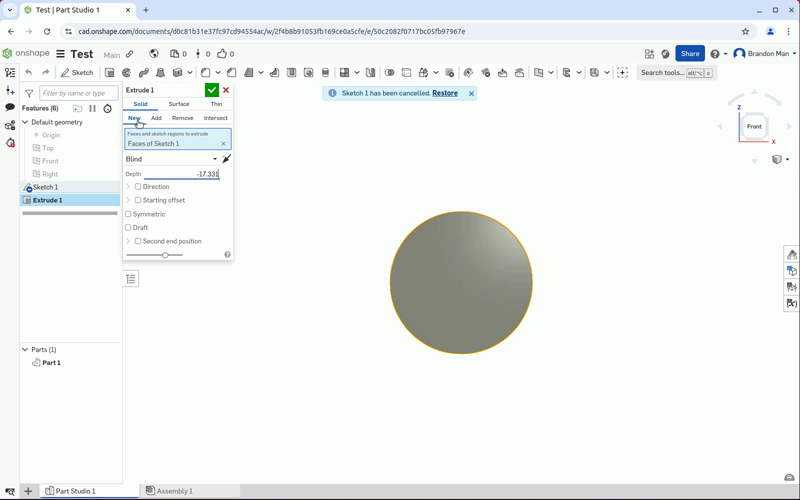
key(enter)
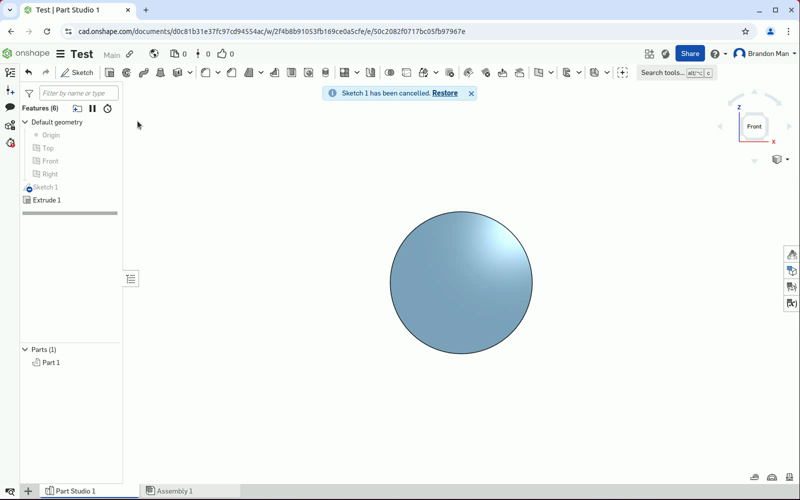
key(shift+h)
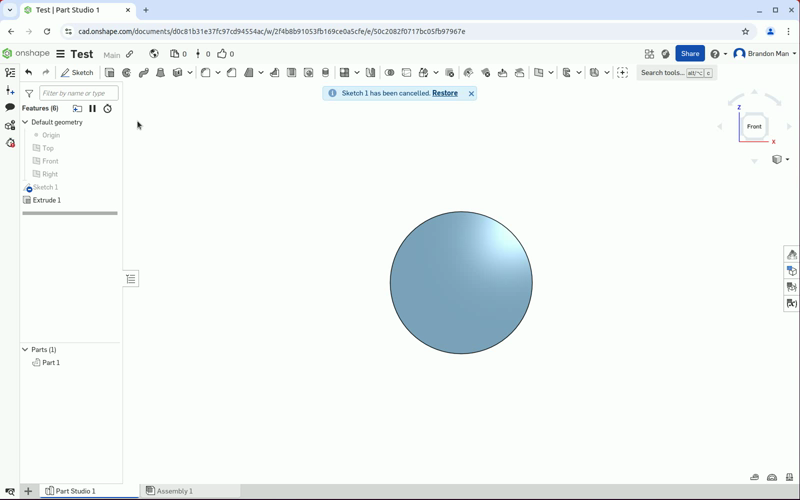
key(shift+h)
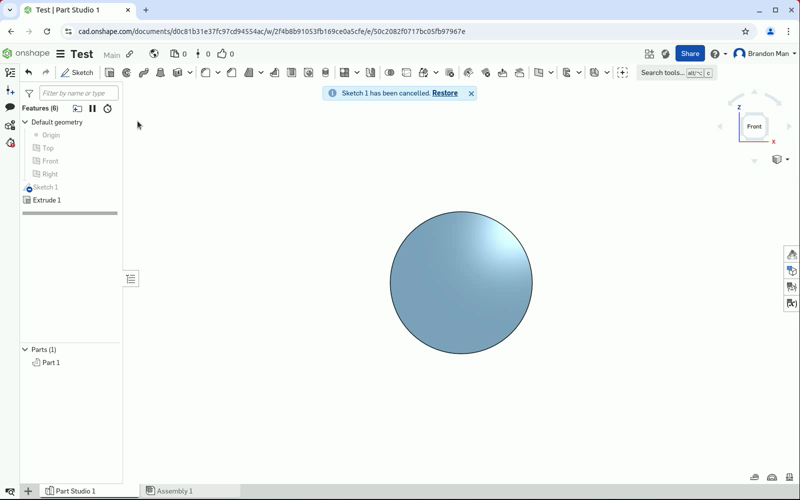
mouse_move(73, 189)
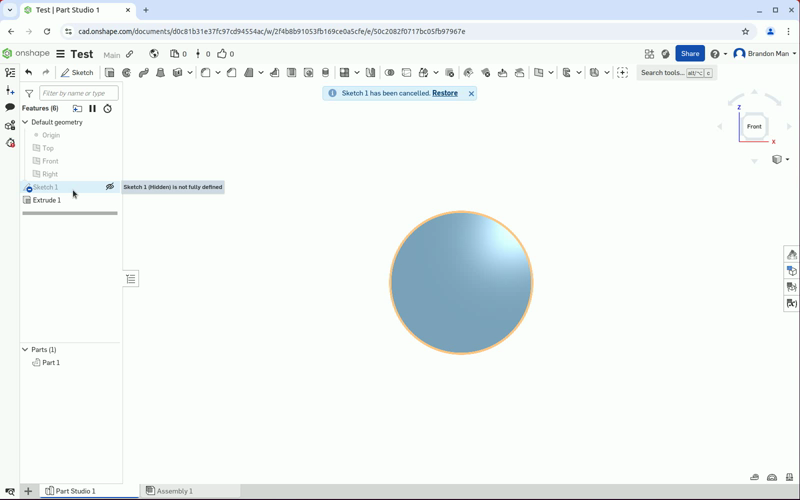
click(73, 189)
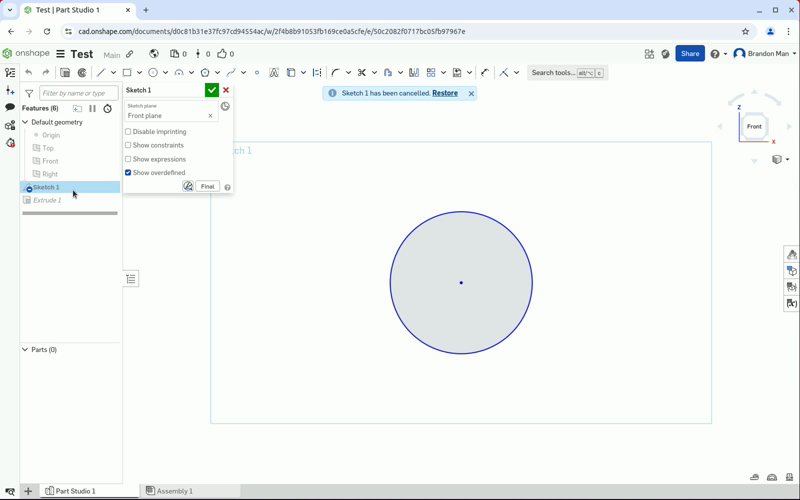
mouse_move(229, 92)
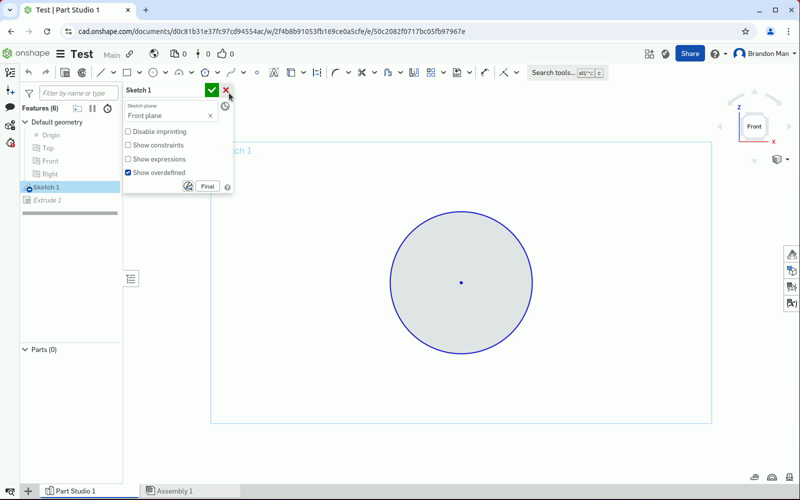
click(229, 92)
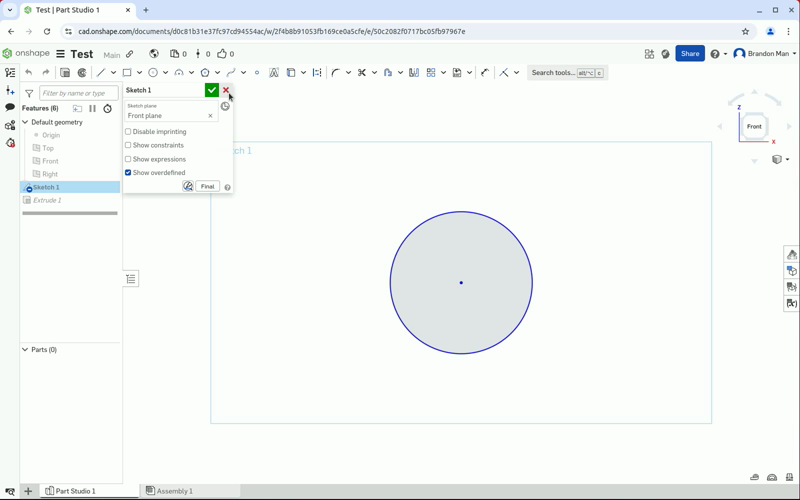
key(shift+s)
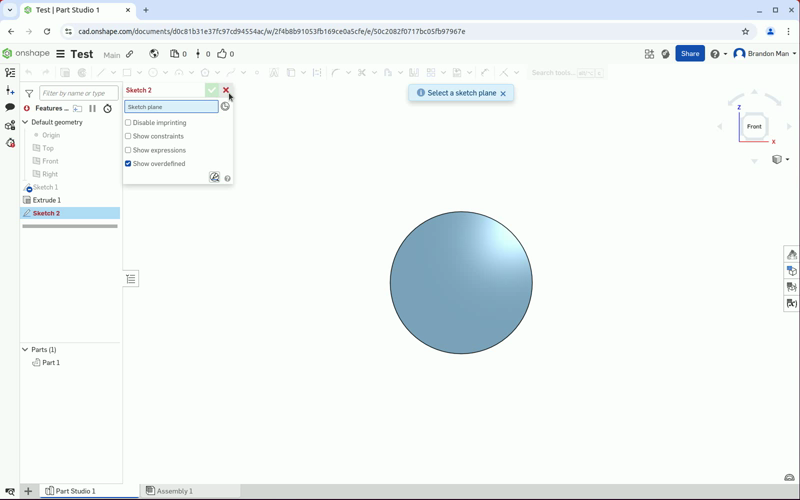
mouse_move(73, 163)
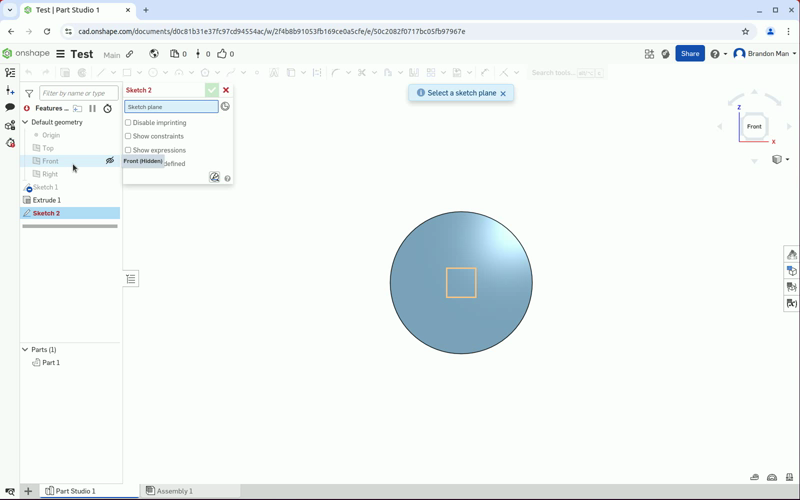
click(73, 163)
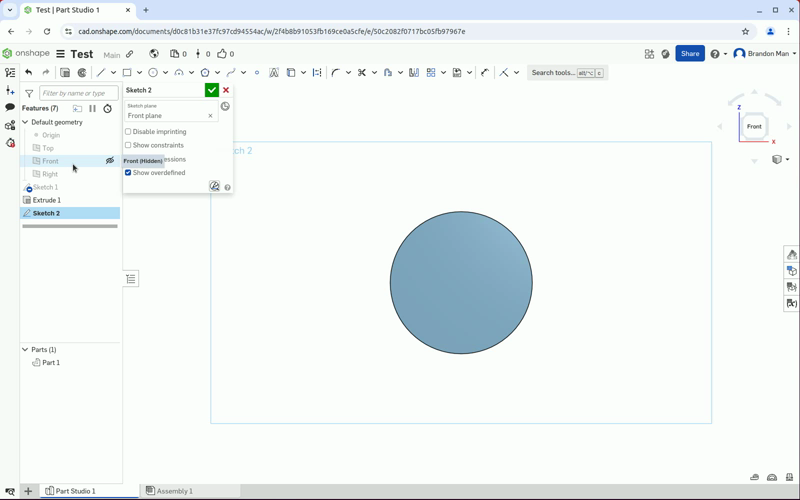
mouse_move(73, 352)
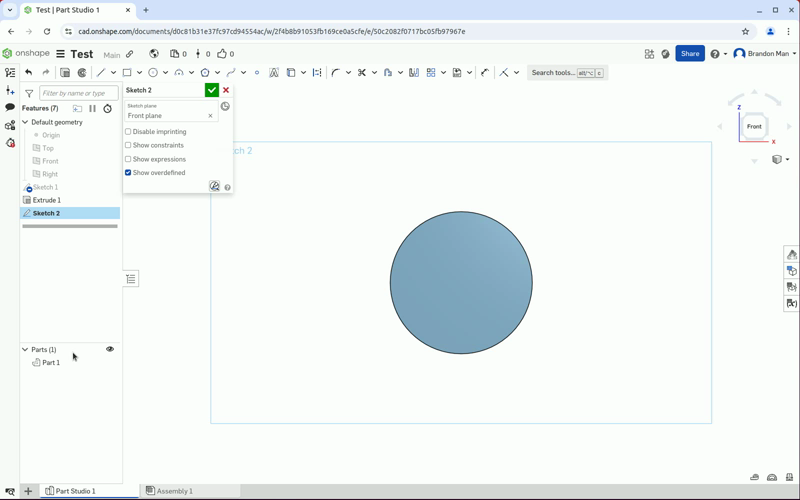
key(y)
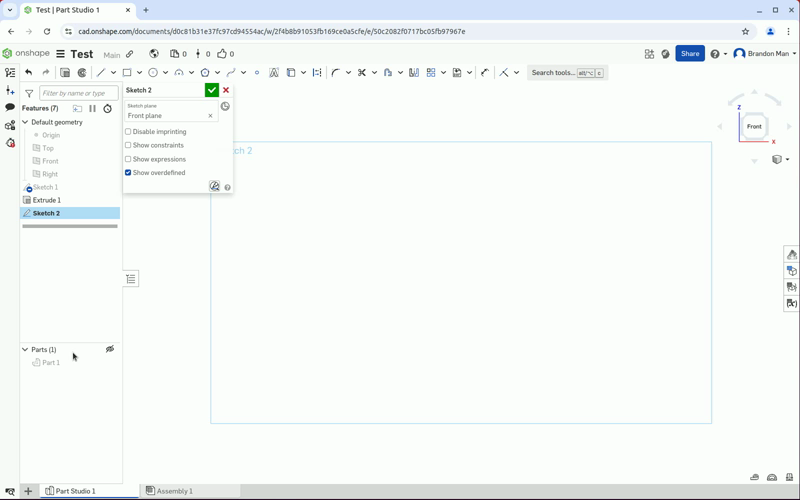
key(c)
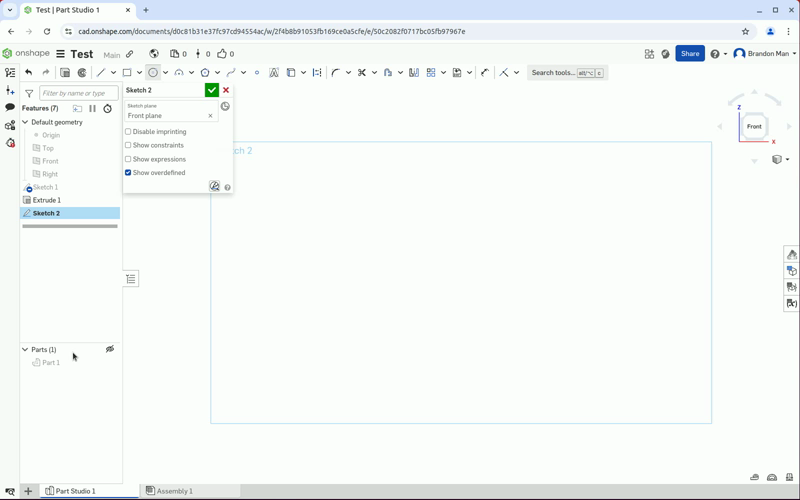
key_down(shift)
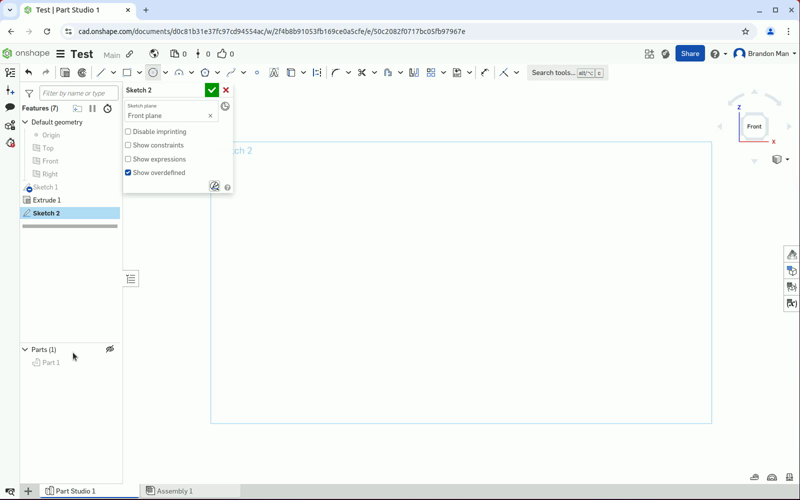
mouse_move(461, 282)
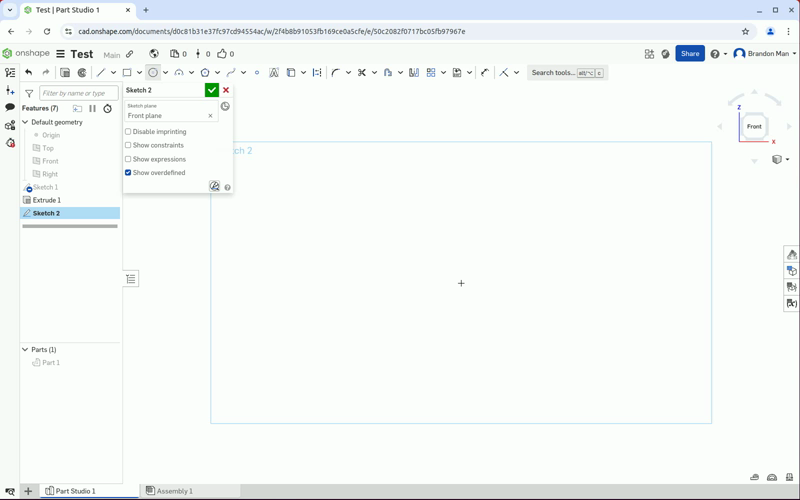
click(461, 282)
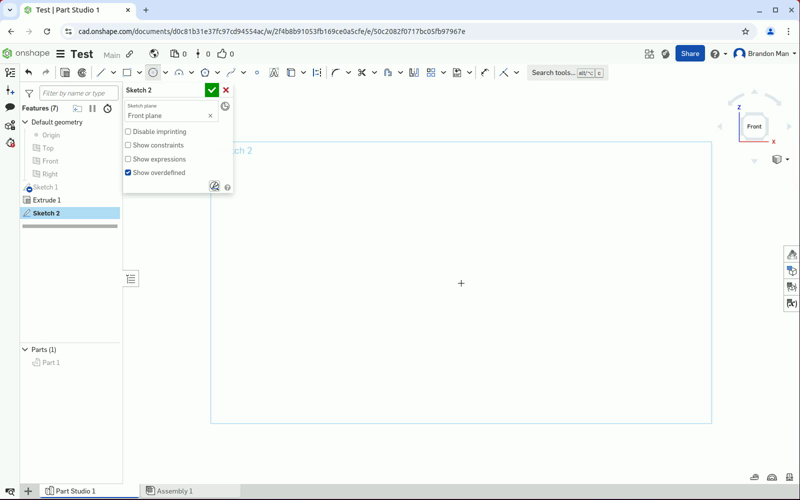
key_up(shift)
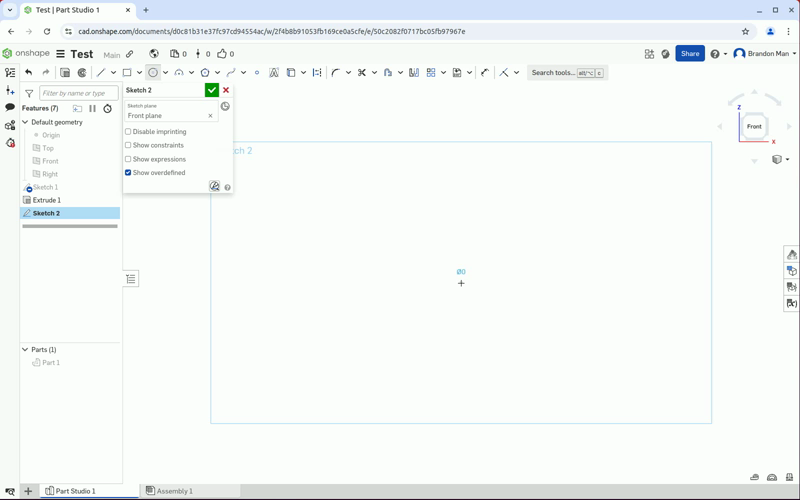
mouse_move(490, 282)
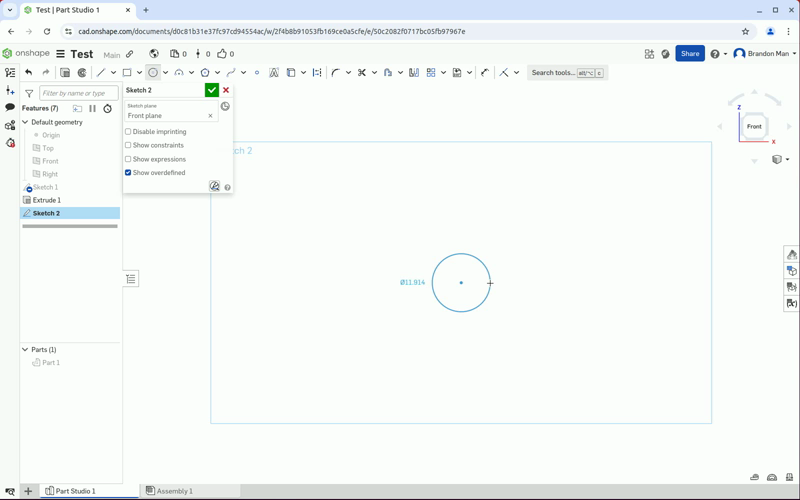
click(490, 282)
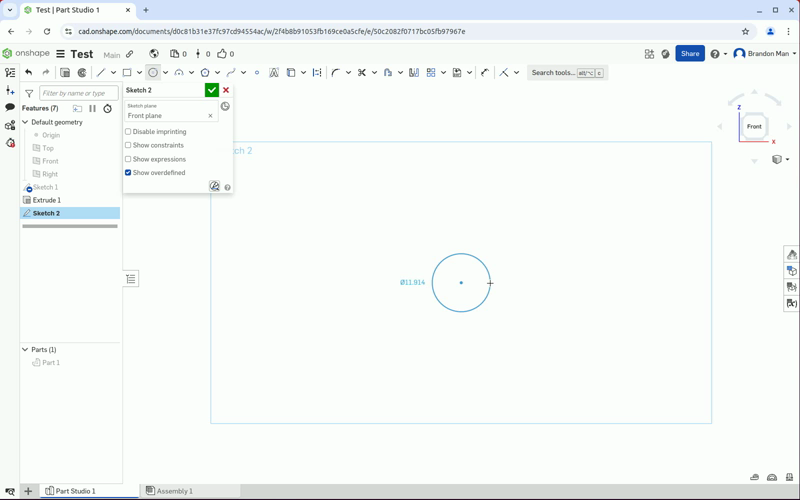
key(esc)
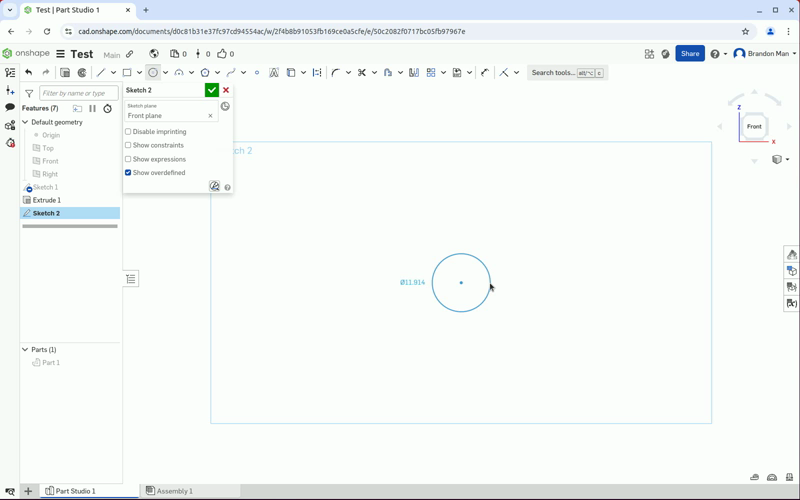
mouse_move(487, 284)
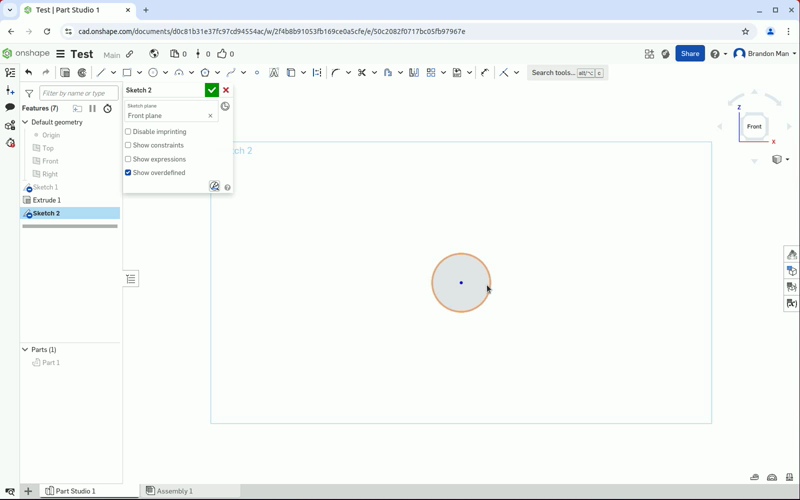
click(487, 284)
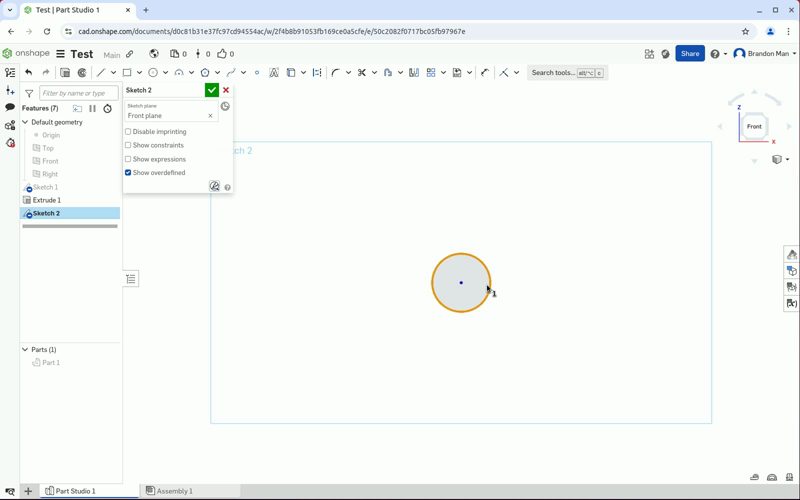
mouse_move(73, 352)
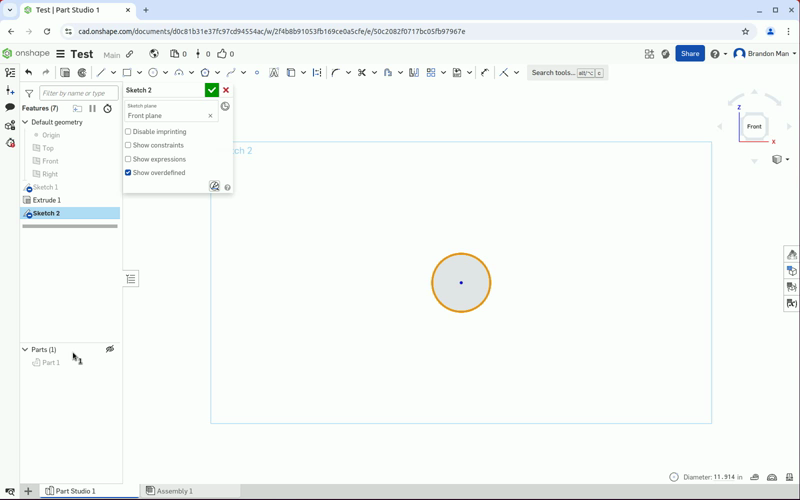
key(shift+y)
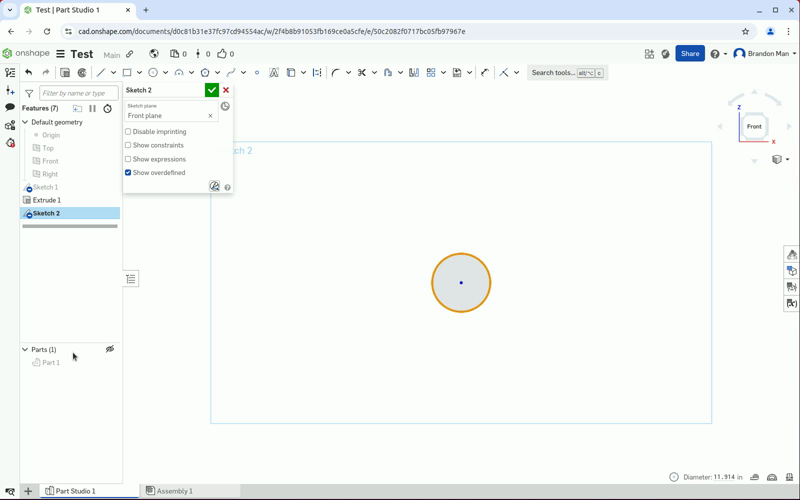
key(shift+e)
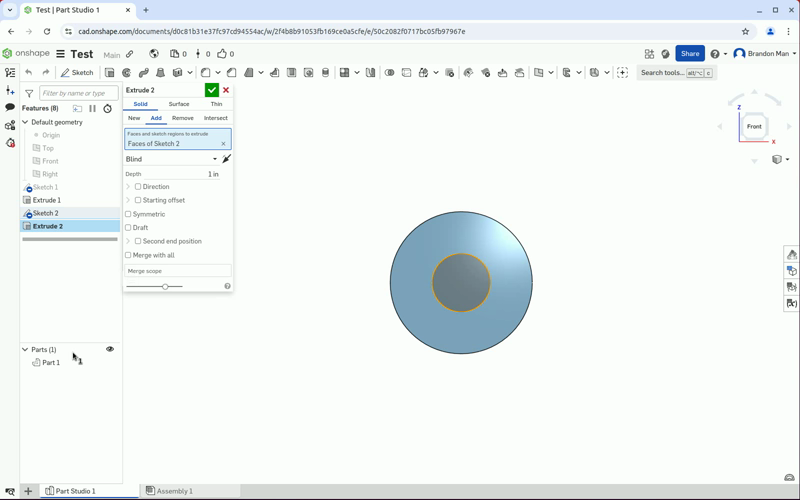
mouse_move(143, 106)
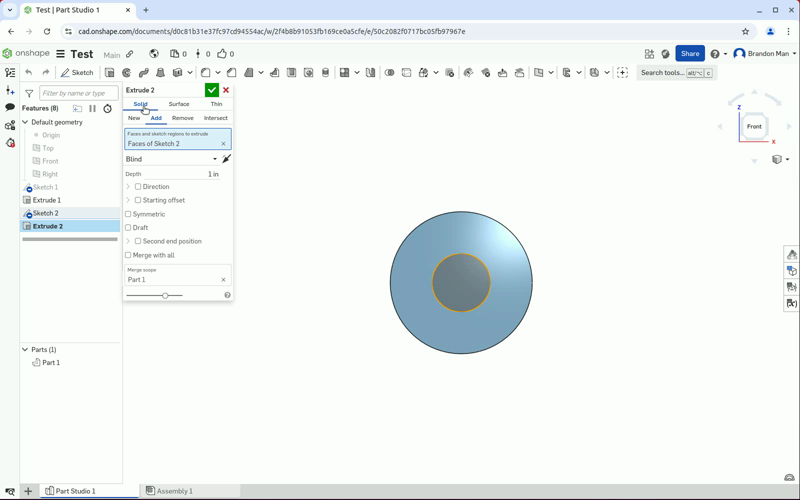
click(143, 106)
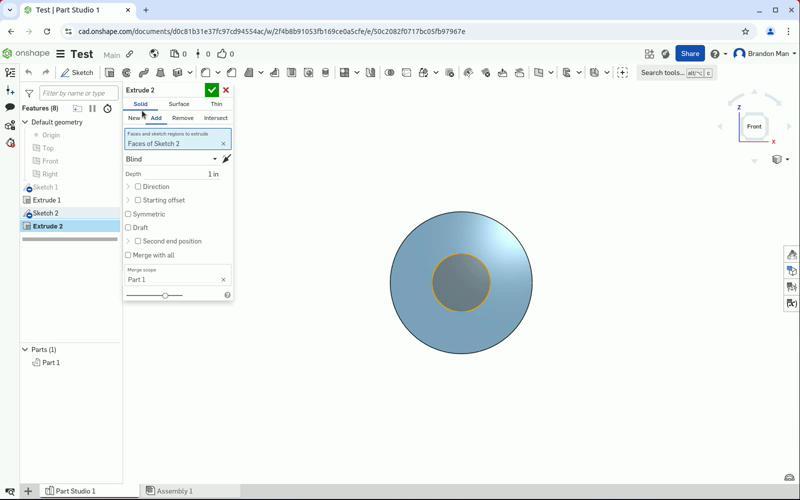
mouse_move(137, 120)
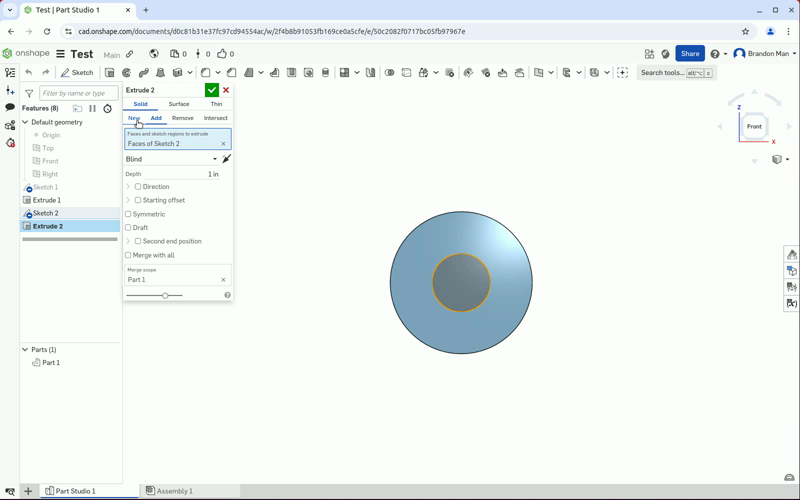
click(137, 120)
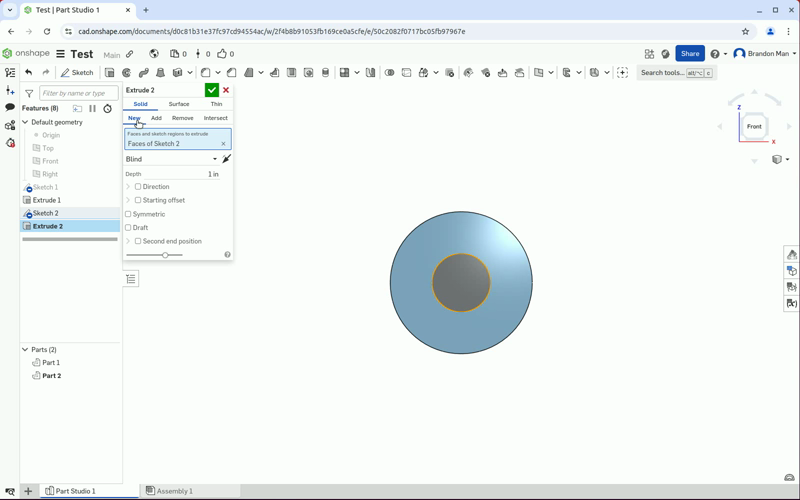
key(tab, 4)
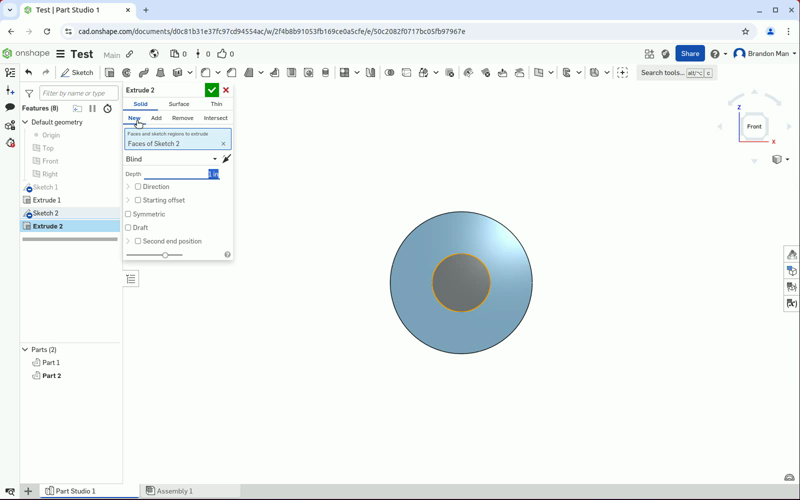
text(23.108)
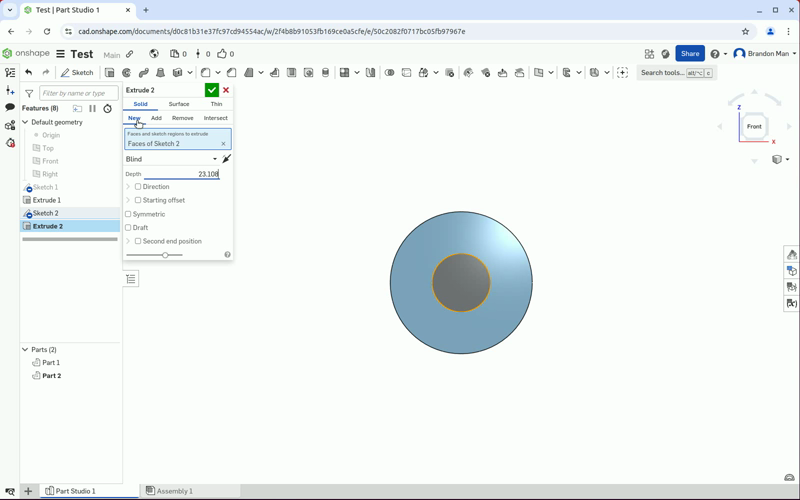
key(enter)
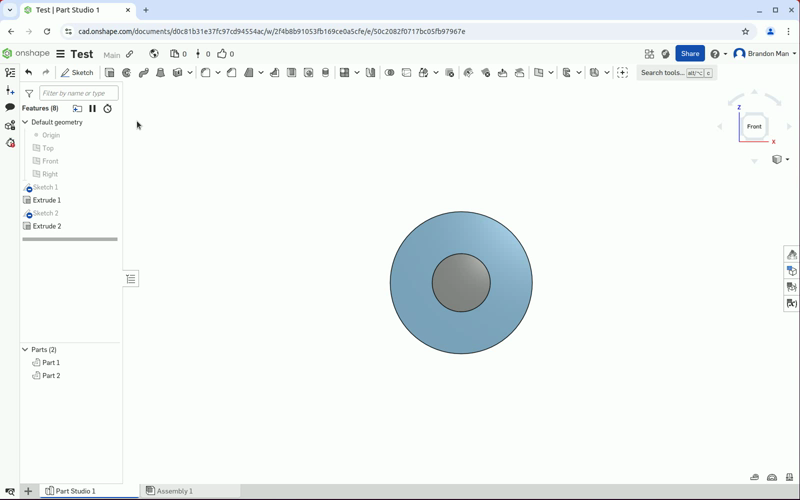
key(shift+h)
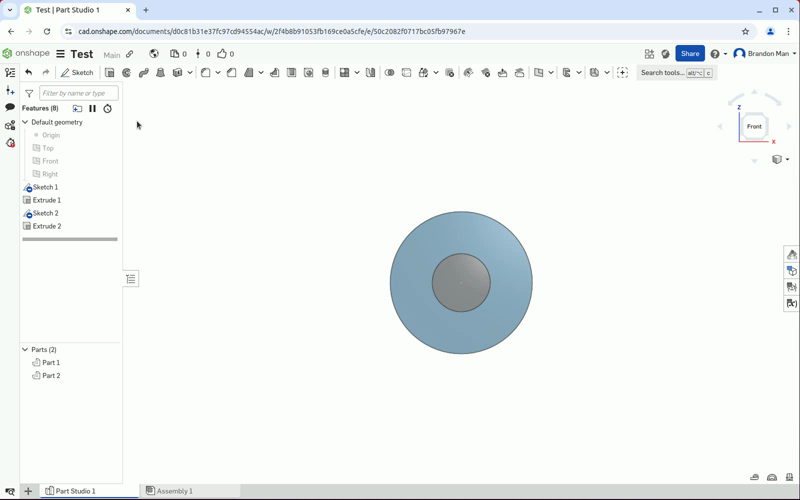
key(shift+h)
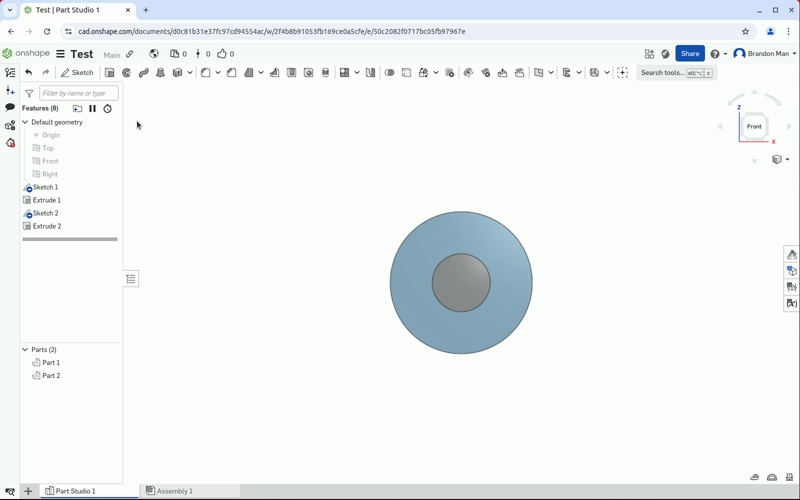
key(shift+7)
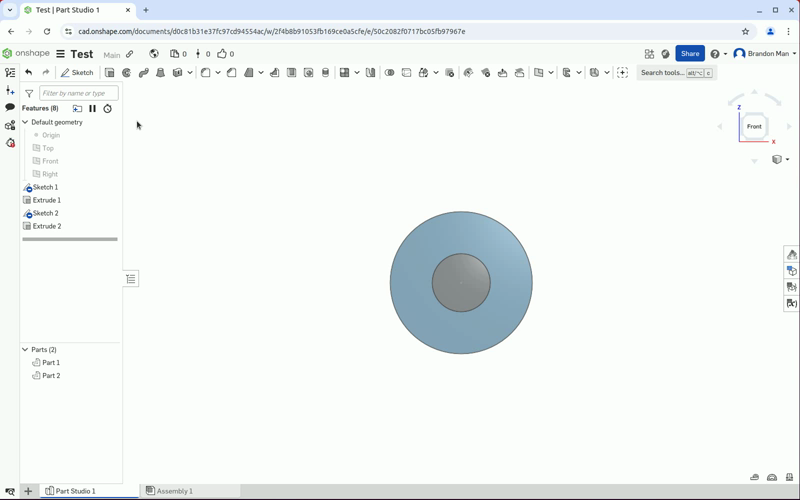
key(left, 2)
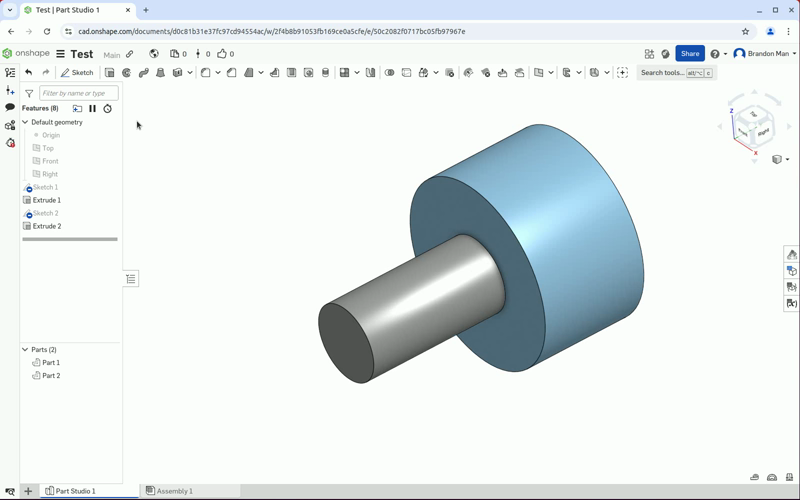
key(down, 2)
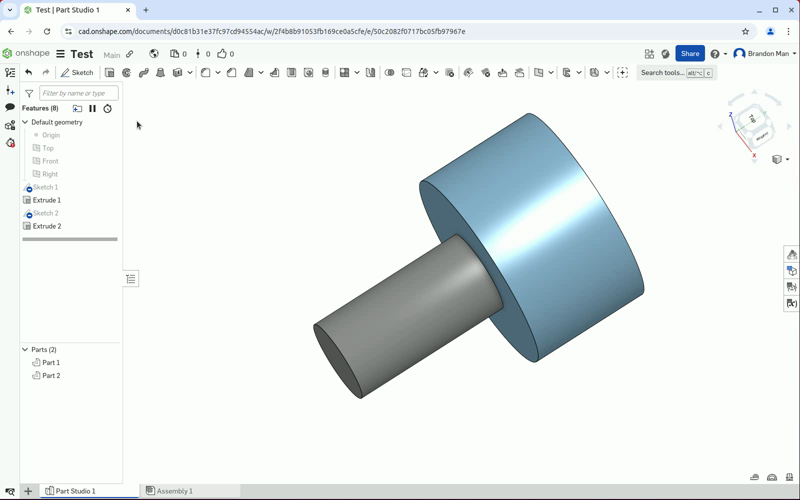
key(up, 2)
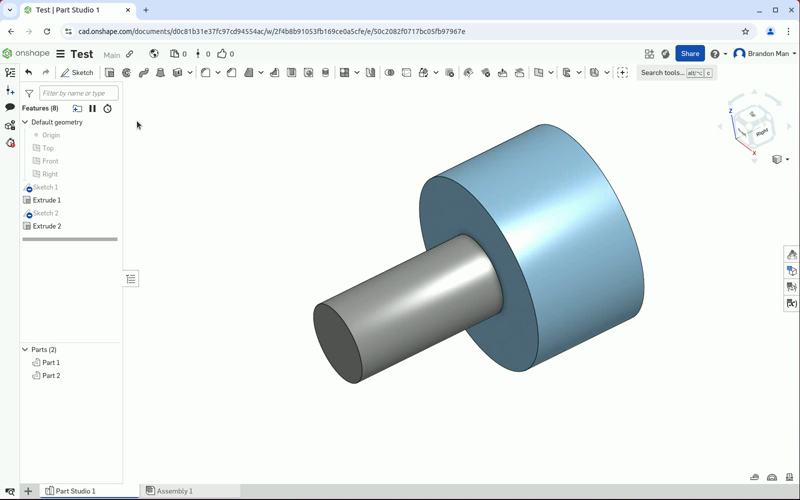
key(right, 2)
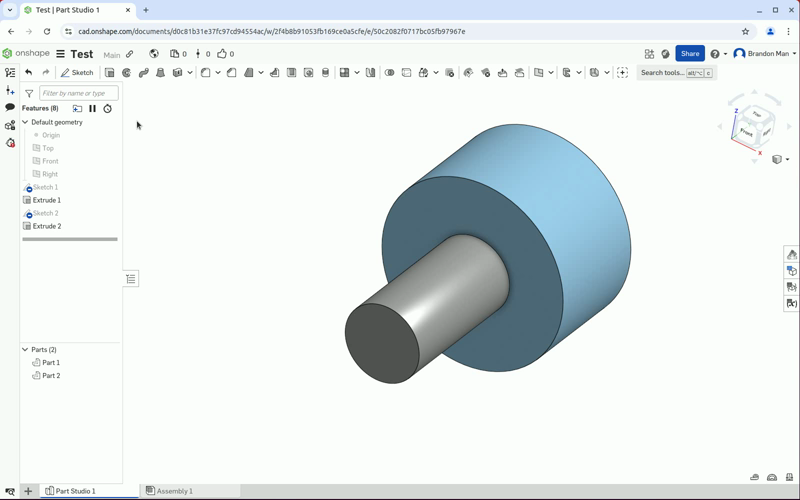
mouse_move(73, 189)
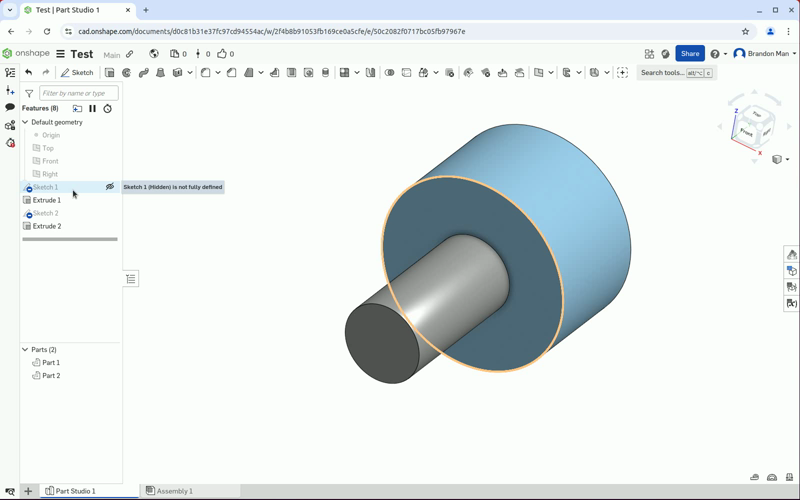
click(73, 189)